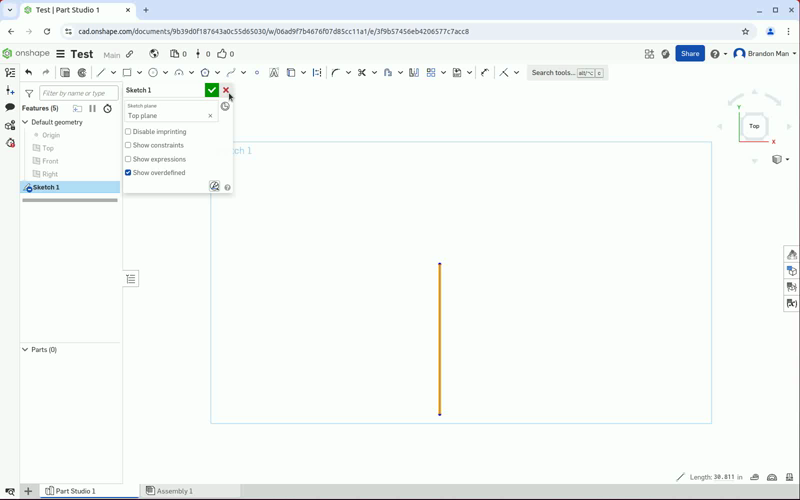
key(shift+h)
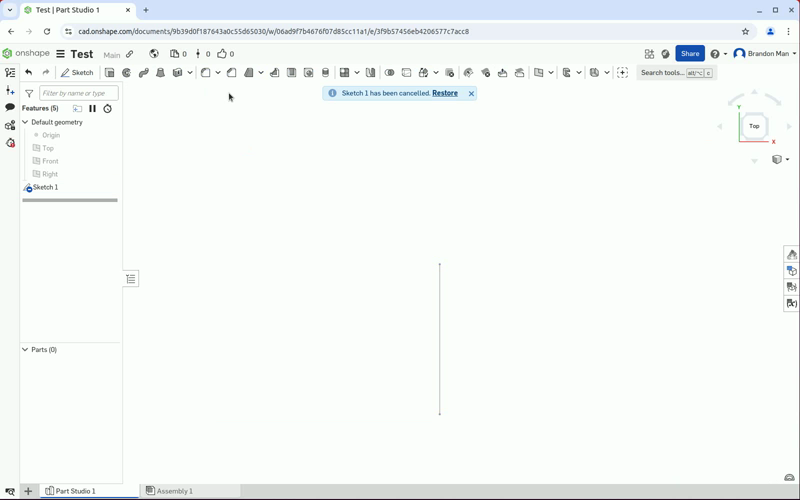
key(shift+s)
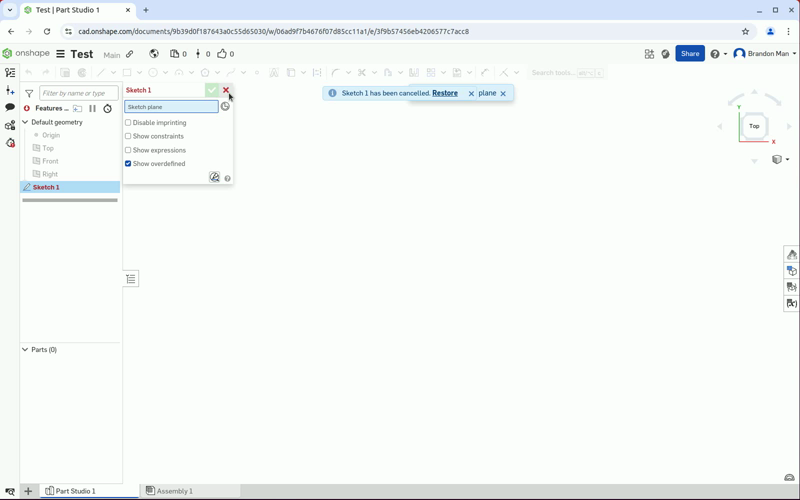
mouse_move(73, 150)
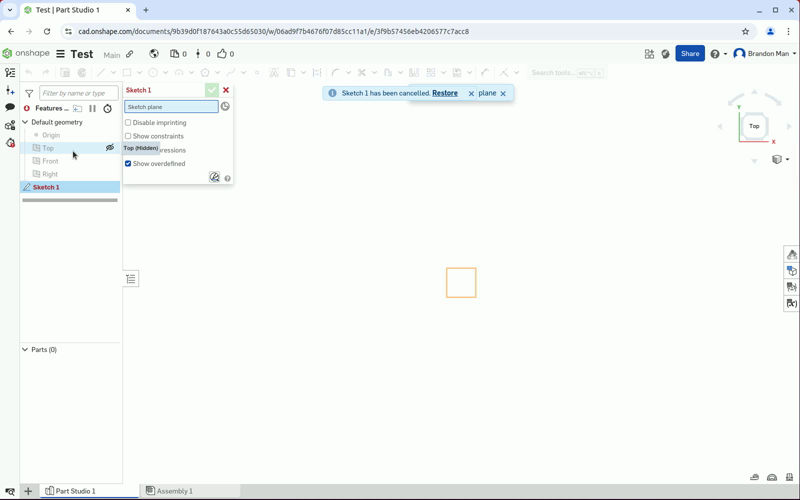
click(73, 150)
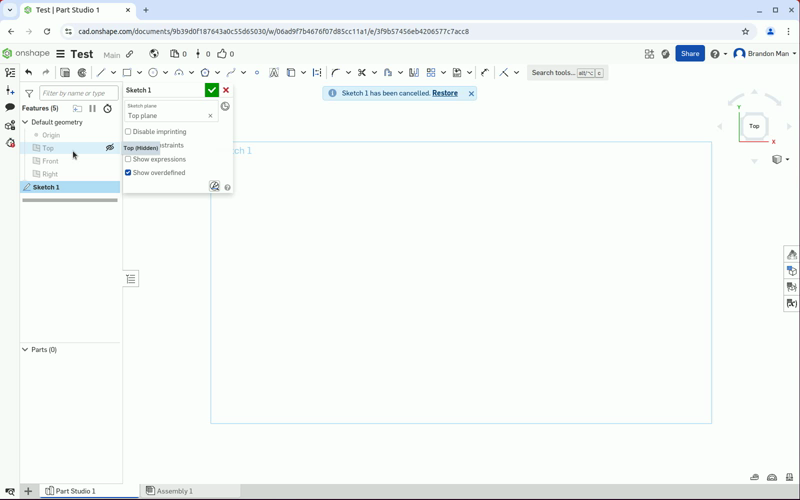
mouse_move(73, 352)
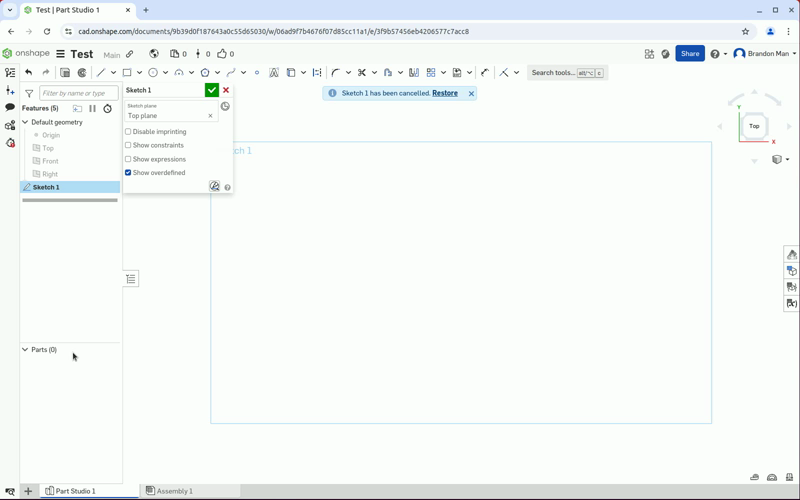
key(y)
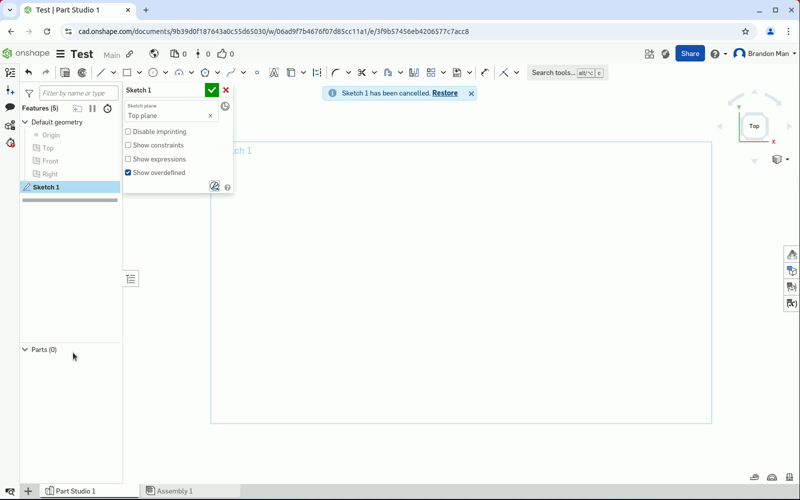
key(c)
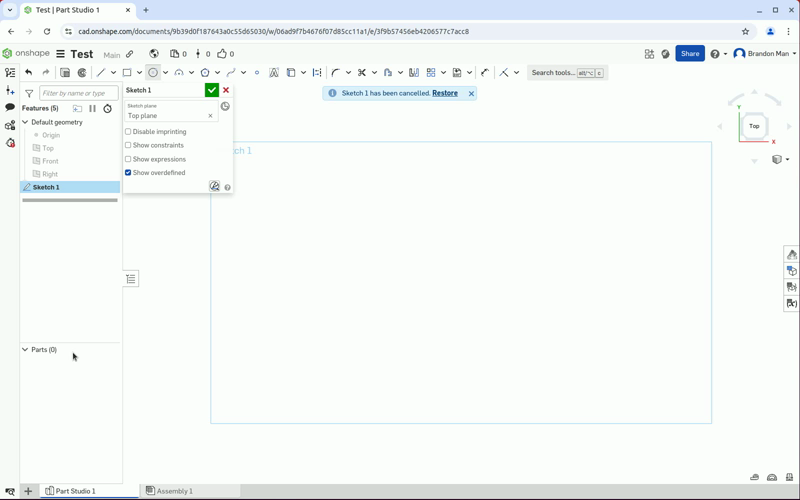
key_down(shift)
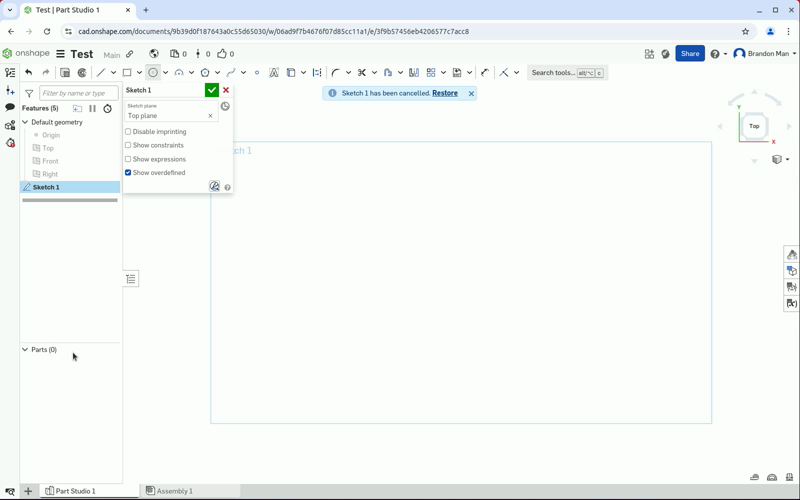
mouse_move(461, 282)
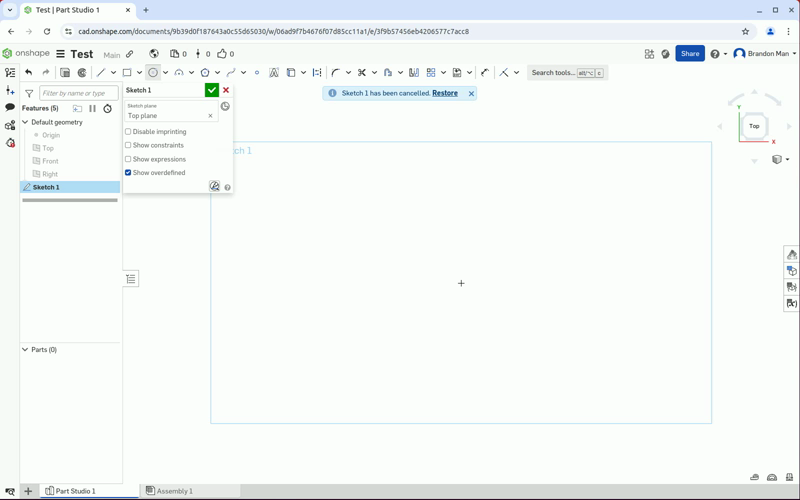
click(461, 282)
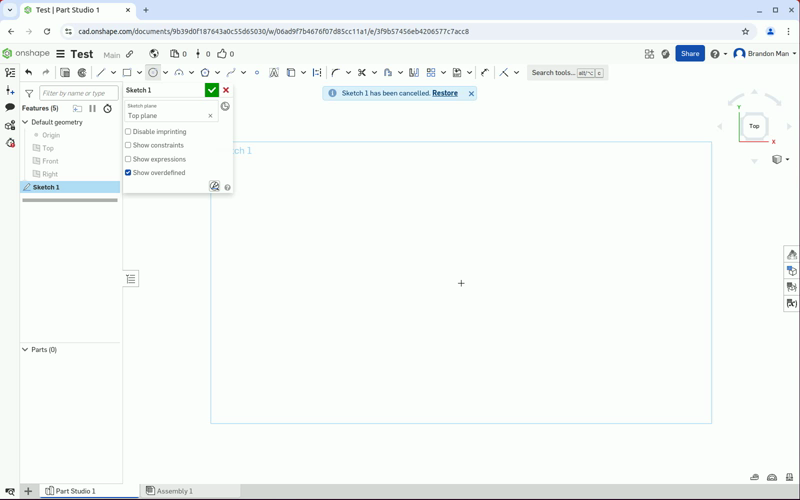
key_up(shift)
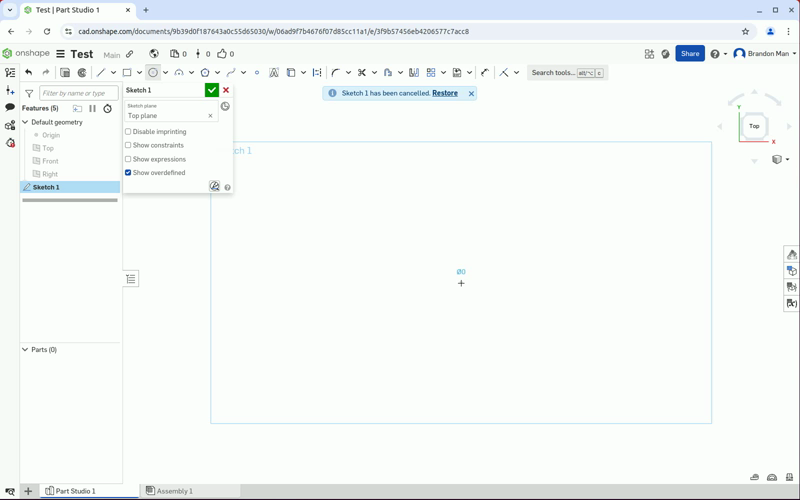
mouse_move(574, 282)
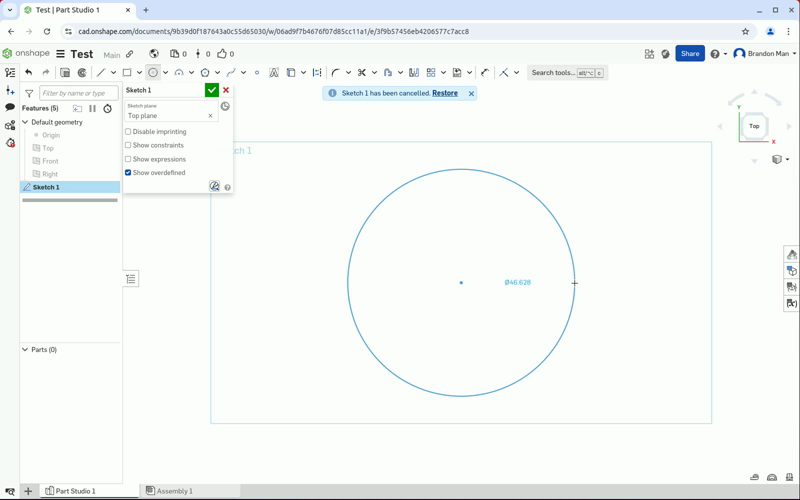
click(574, 282)
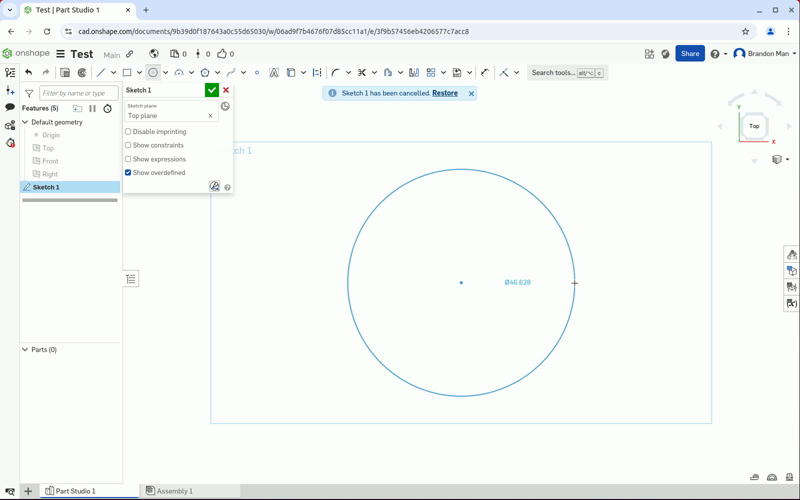
key(esc)
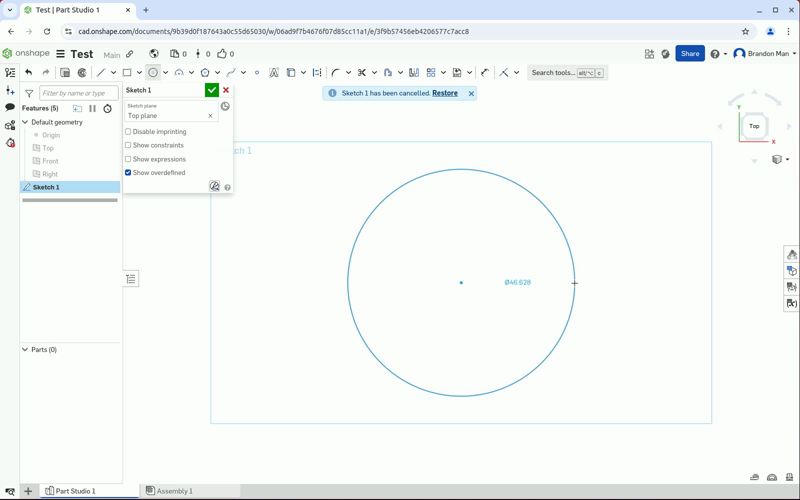
key(c)
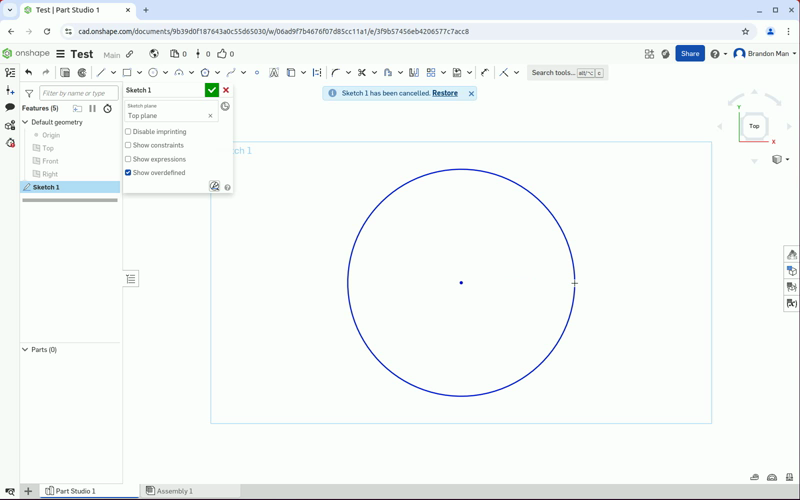
key_down(shift)
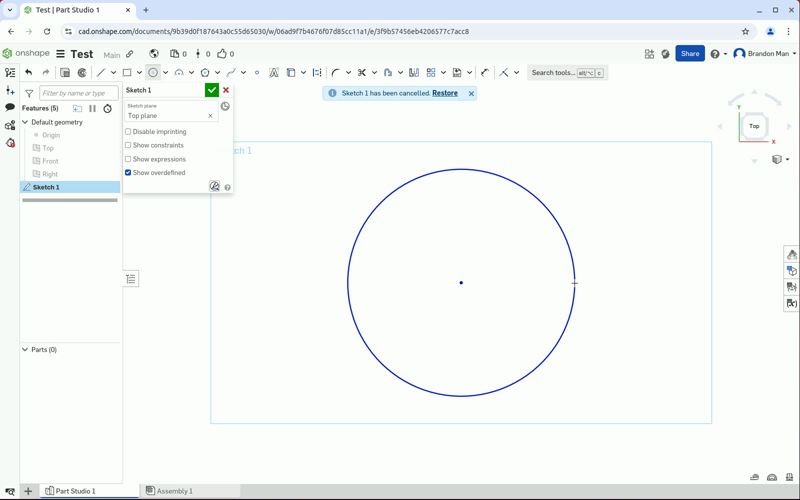
mouse_move(461, 282)
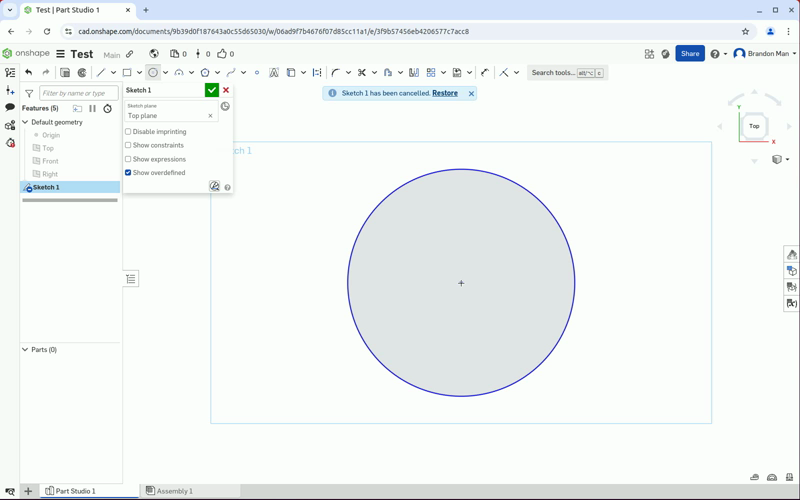
click(461, 282)
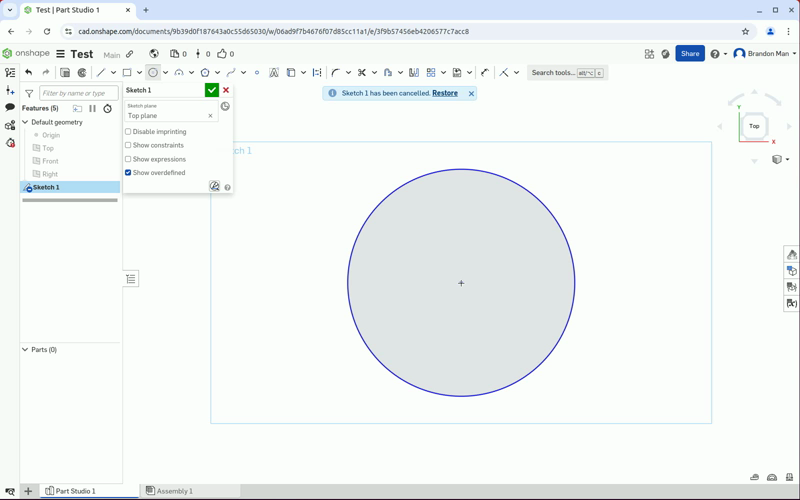
key_up(shift)
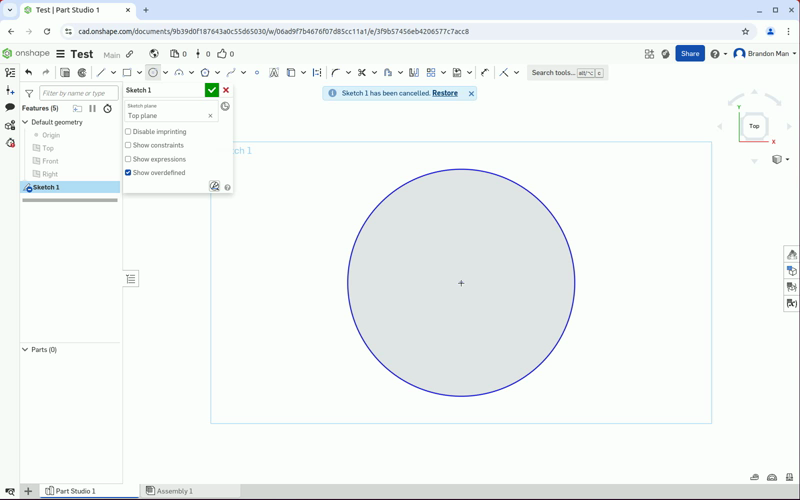
mouse_move(569, 282)
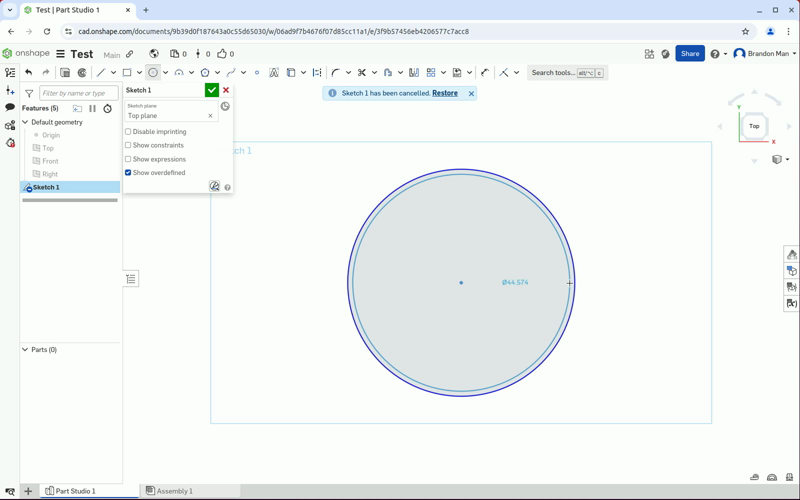
click(569, 282)
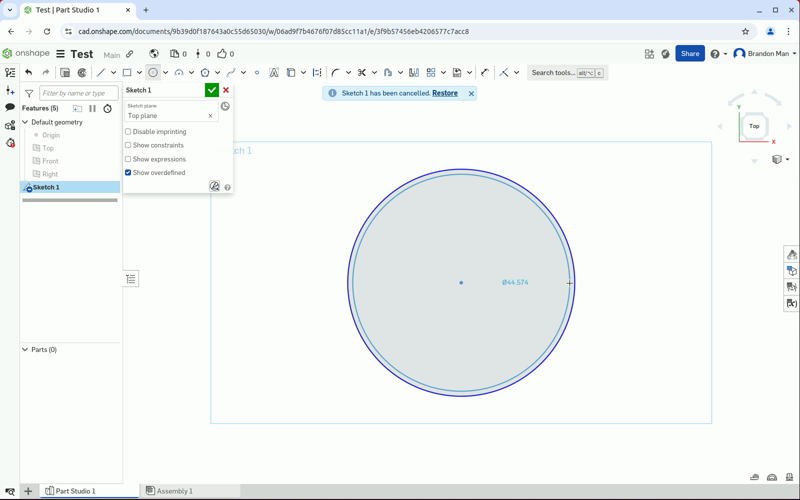
key(esc)
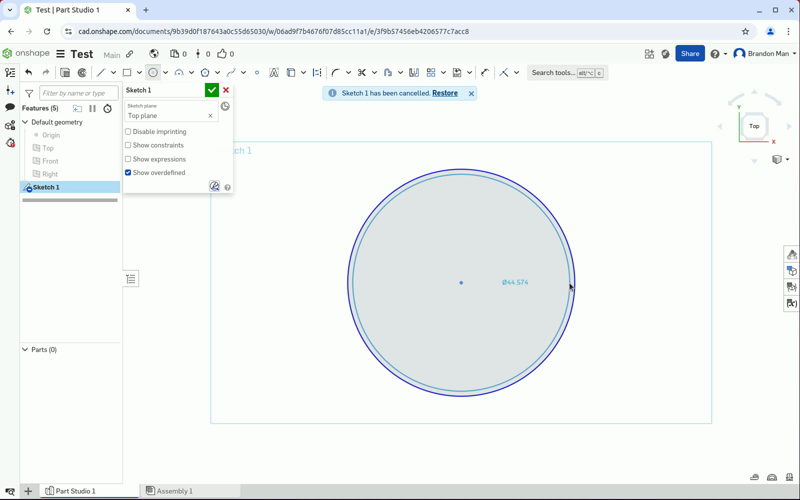
mouse_move(560, 332)
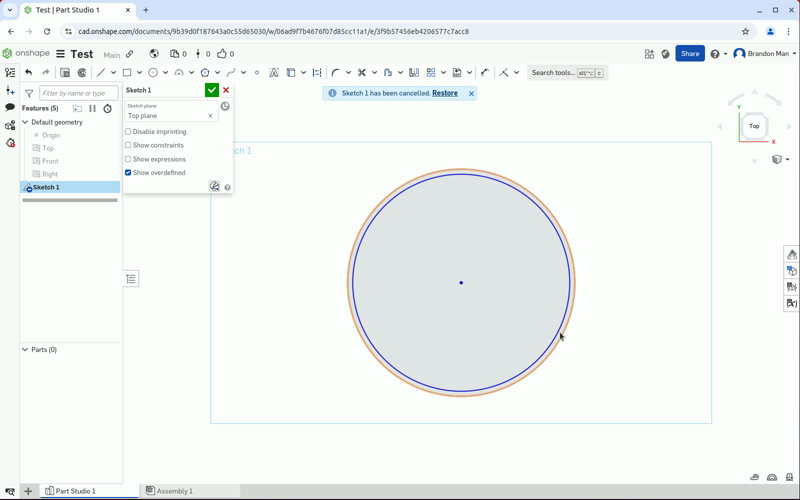
click(560, 332)
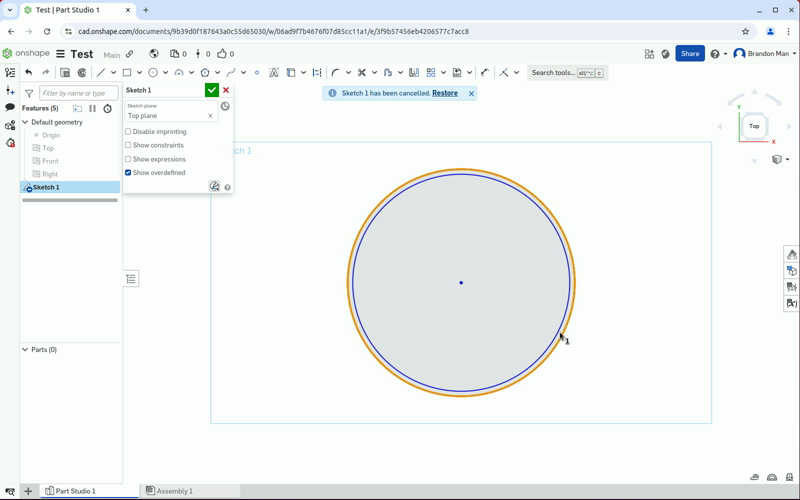
mouse_move(73, 352)
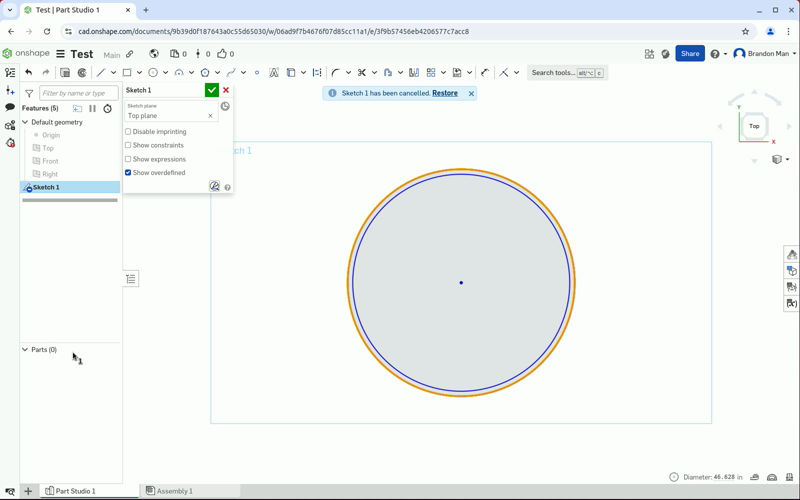
key(shift+y)
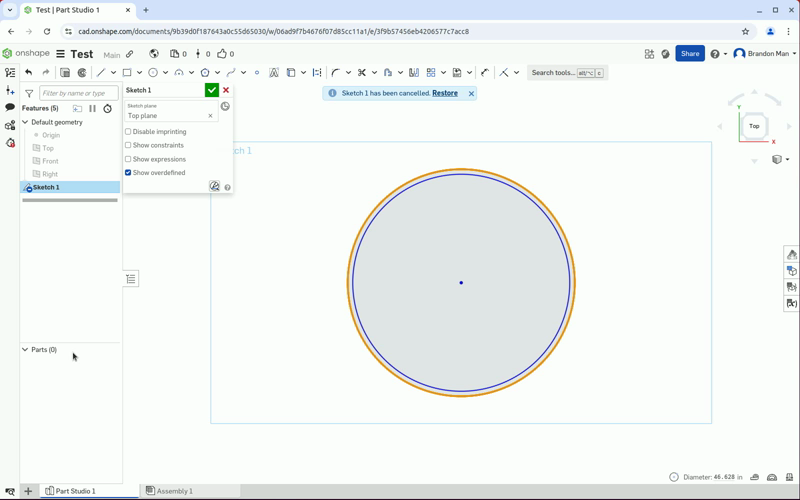
key(shift+e)
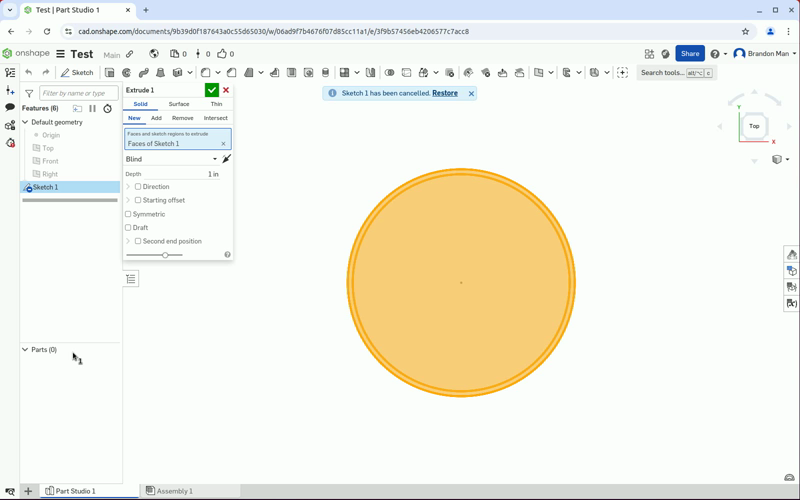
mouse_move(143, 106)
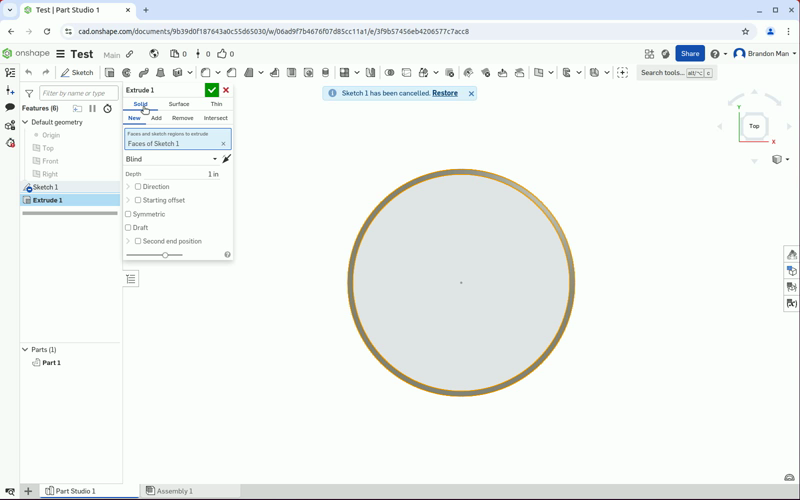
click(143, 106)
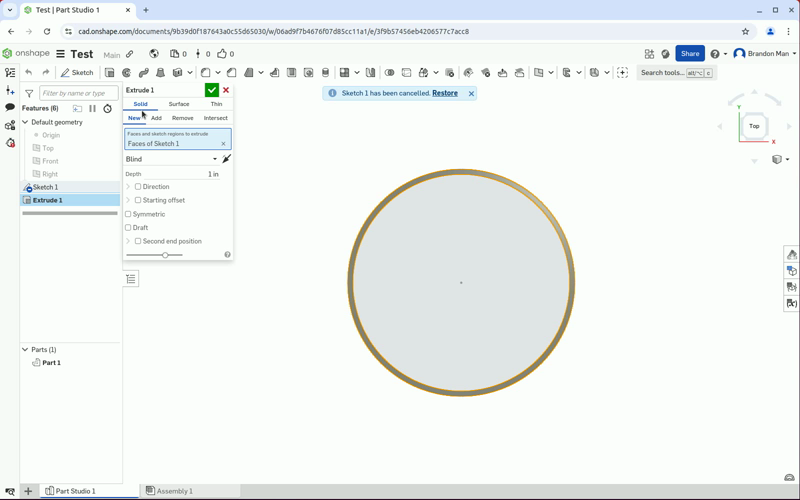
mouse_move(137, 120)
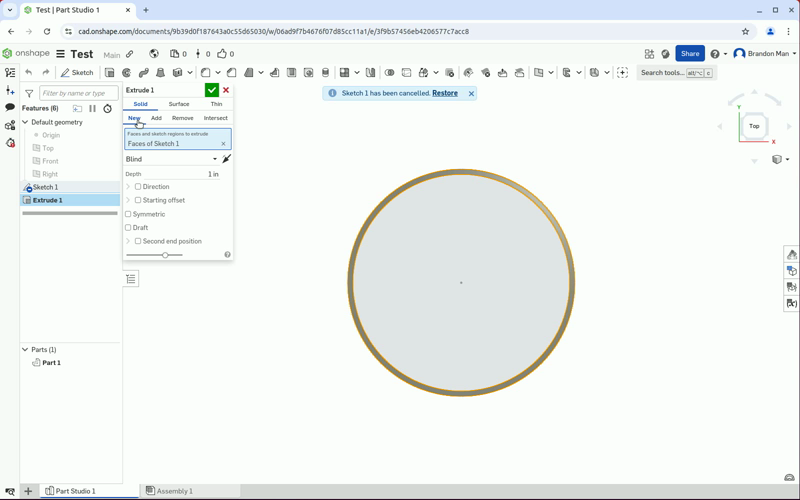
click(137, 120)
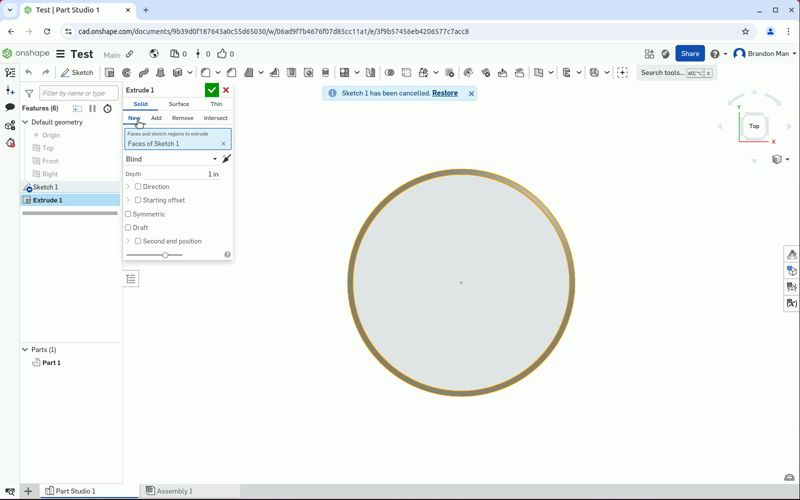
key(tab, 4)
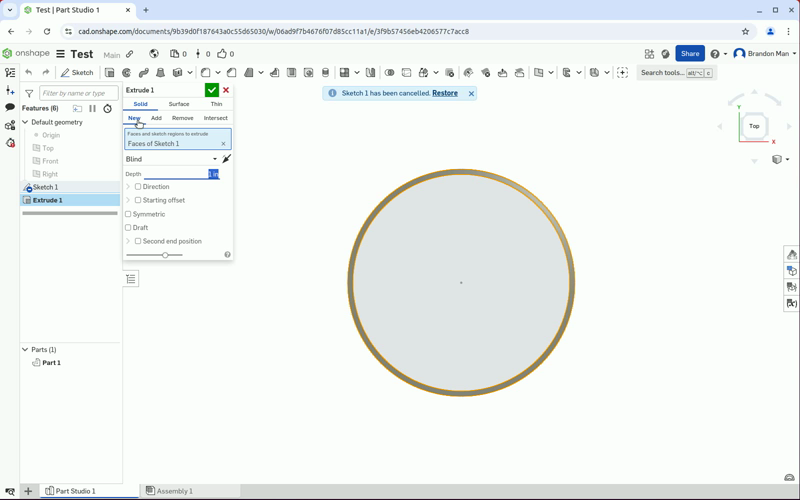
text(-2.889)
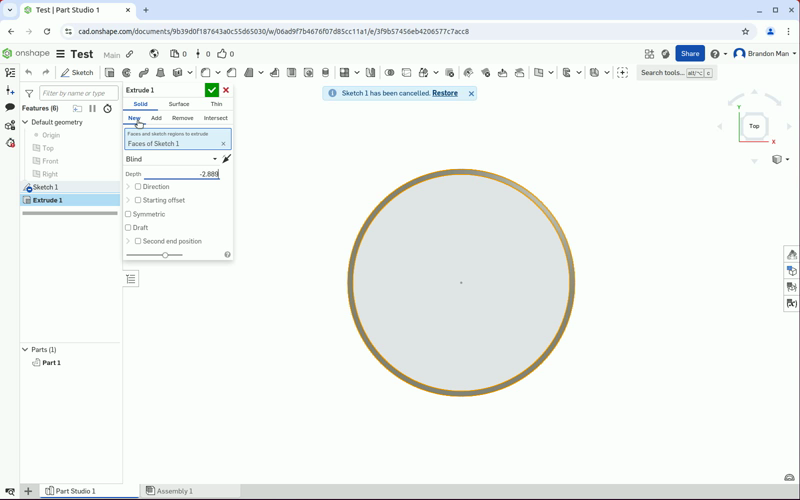
key(enter)
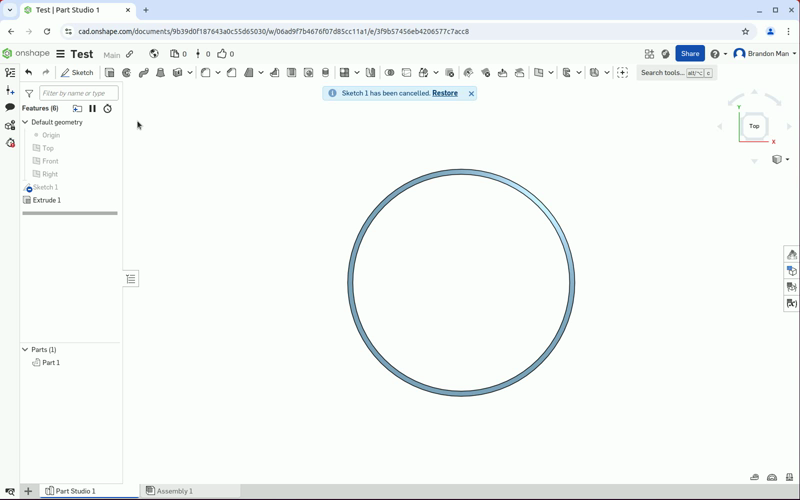
key(shift+h)
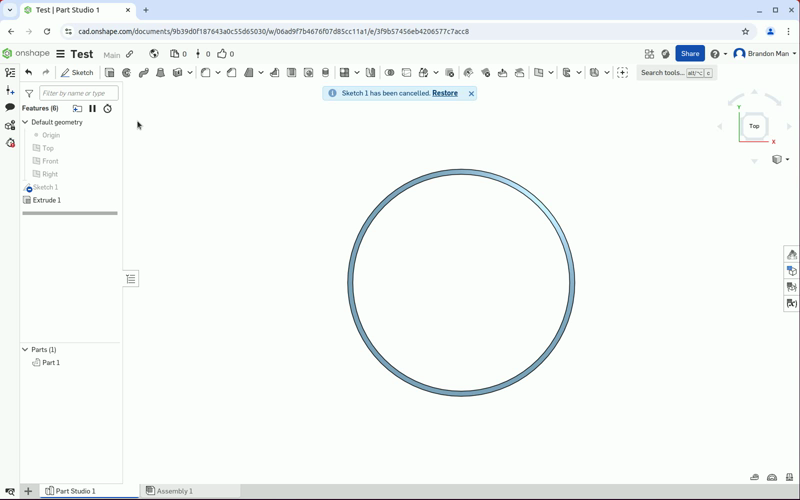
key(shift+h)
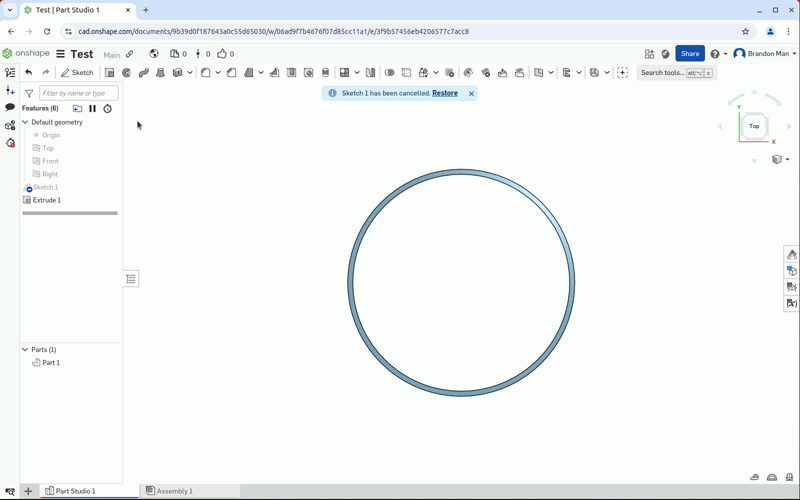
mouse_move(73, 189)
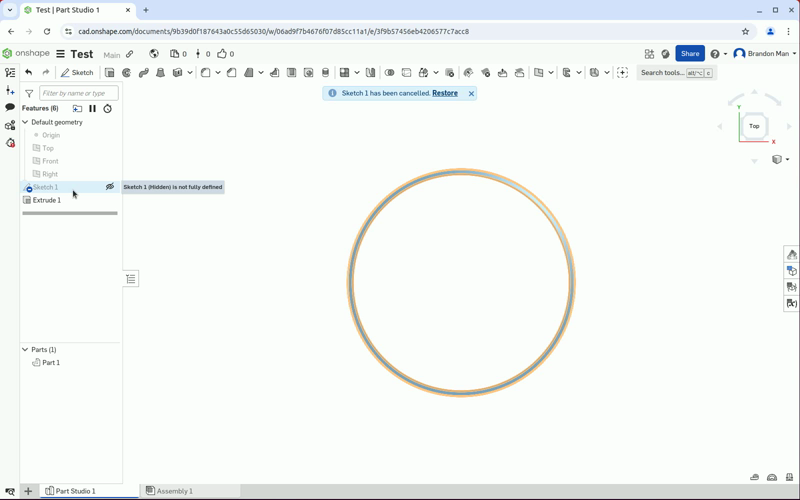
click(73, 189)
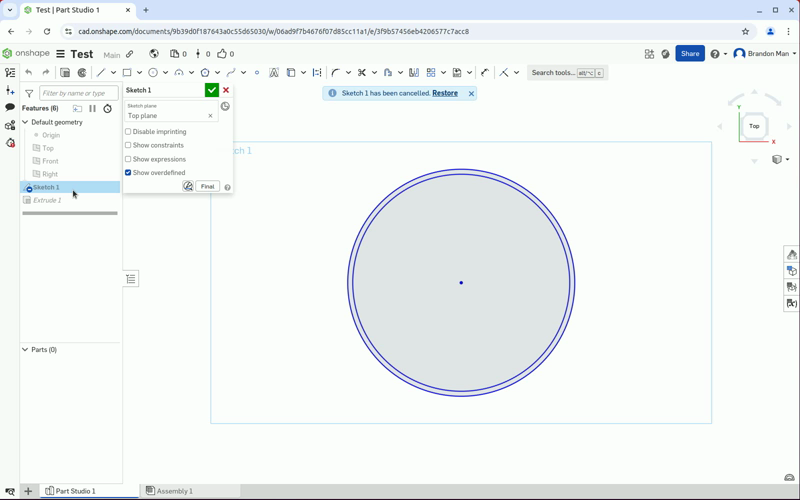
mouse_move(229, 92)
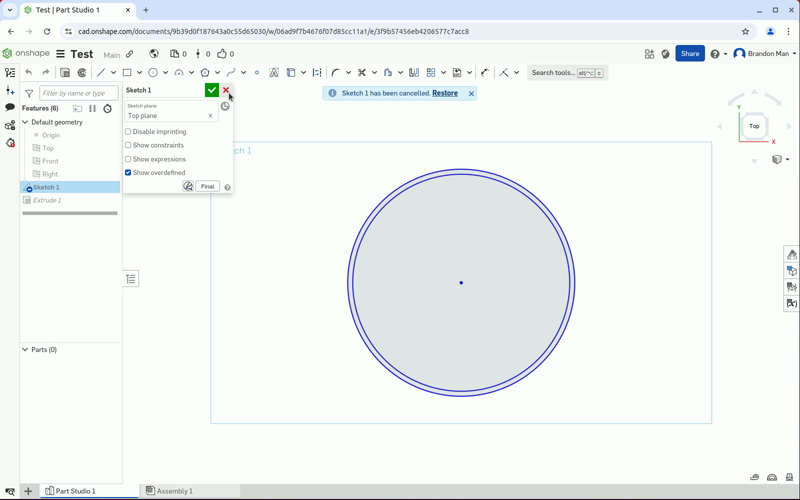
click(229, 92)
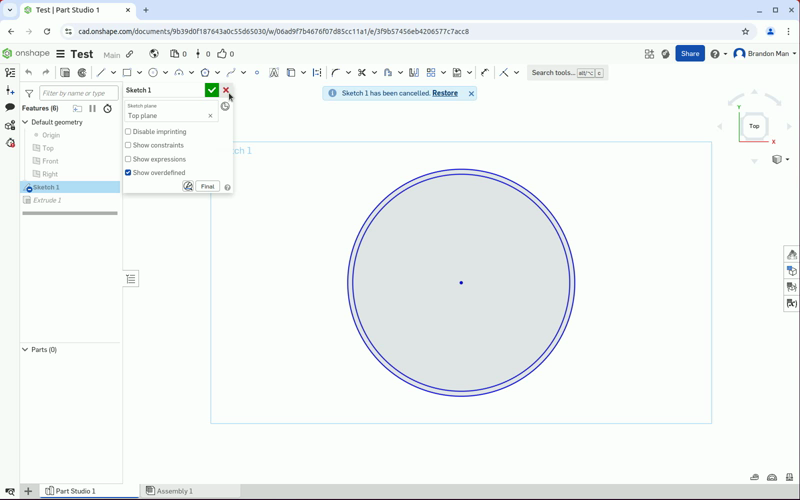
key(shift+s)
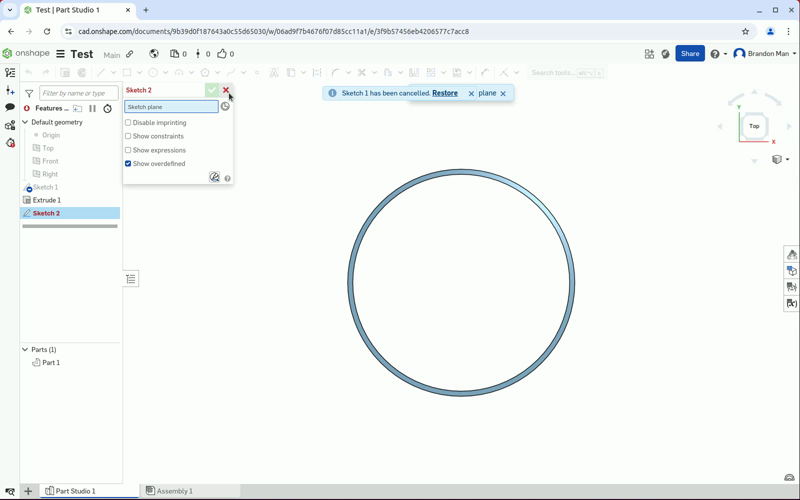
mouse_move(73, 150)
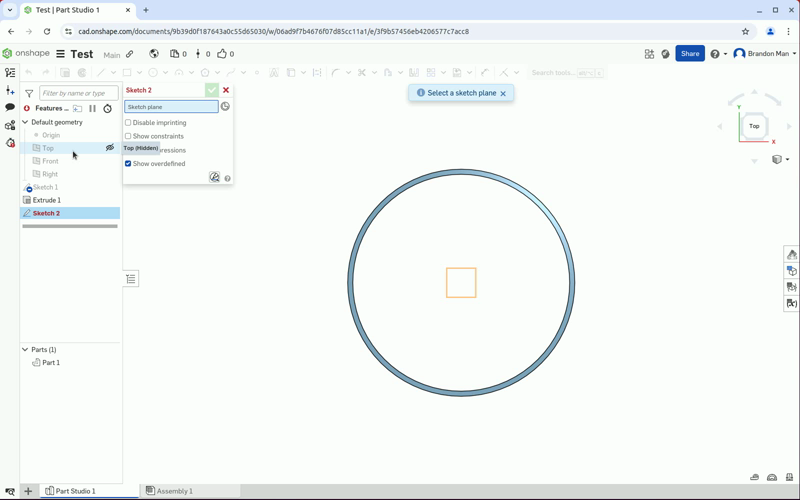
click(73, 150)
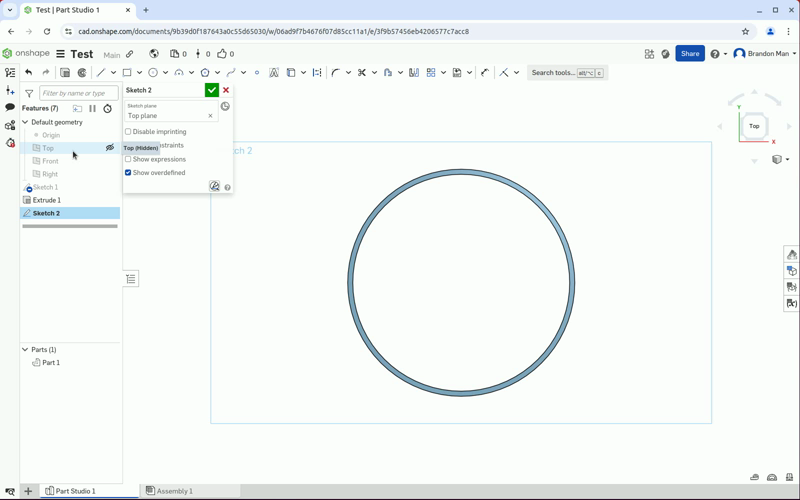
mouse_move(73, 352)
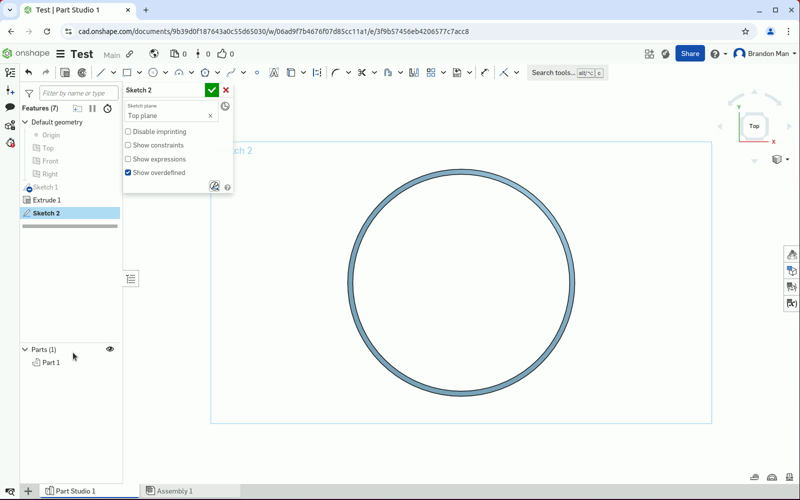
key(y)
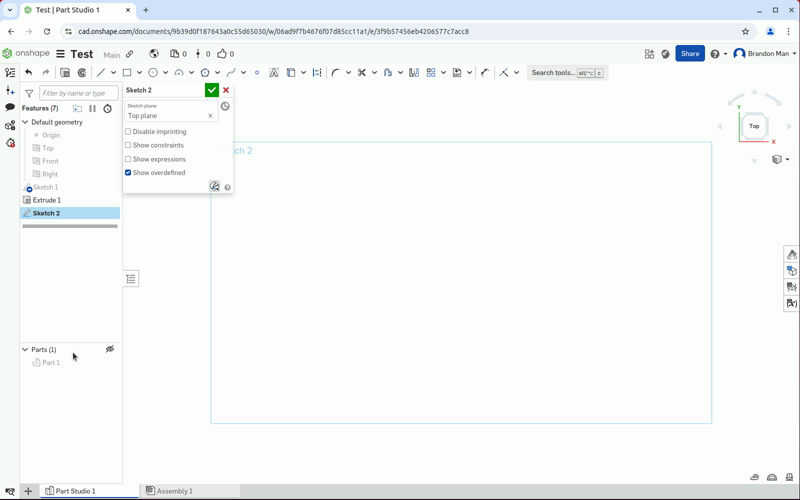
key(c)
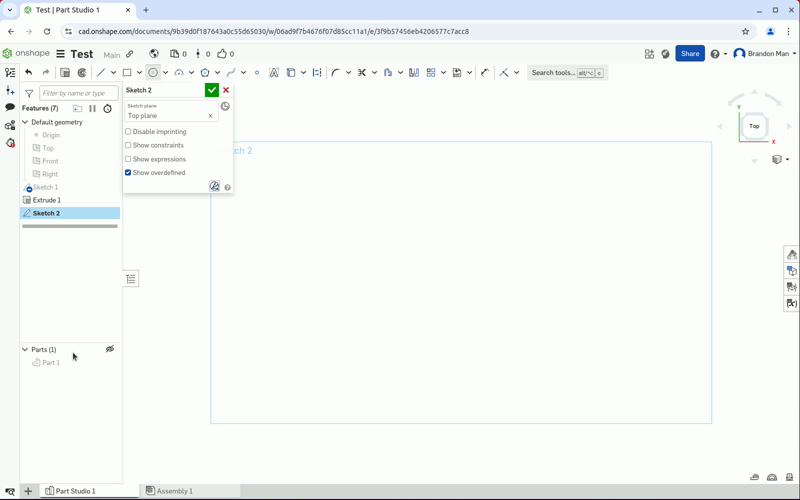
key_down(shift)
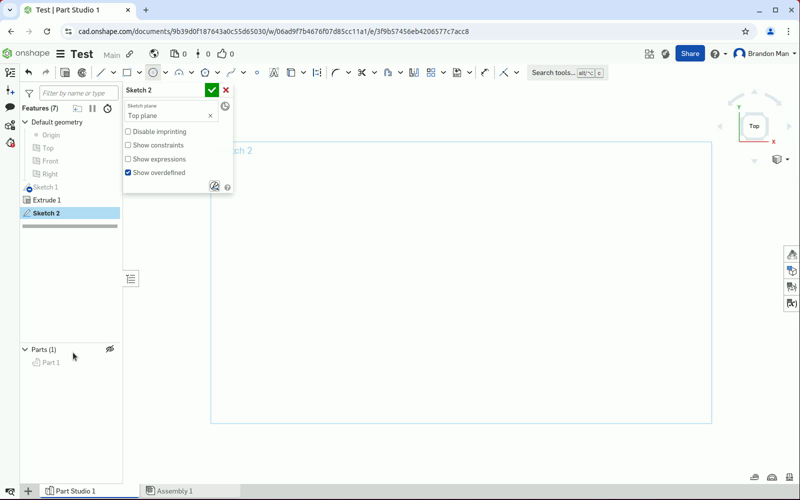
mouse_move(461, 282)
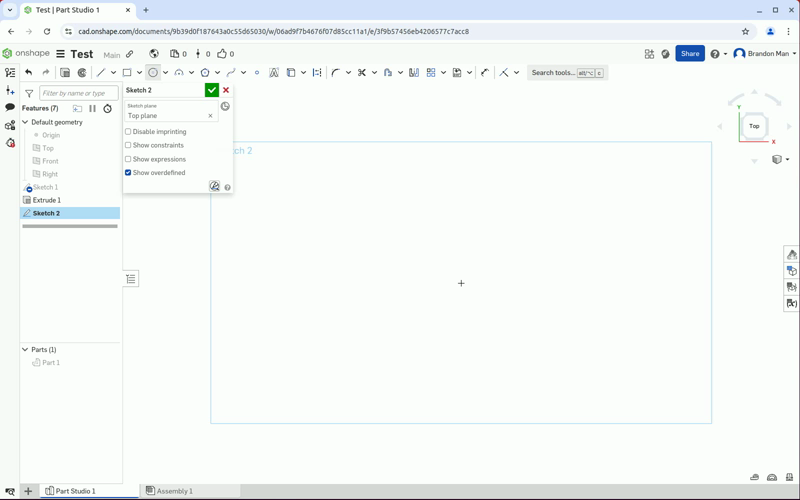
click(461, 282)
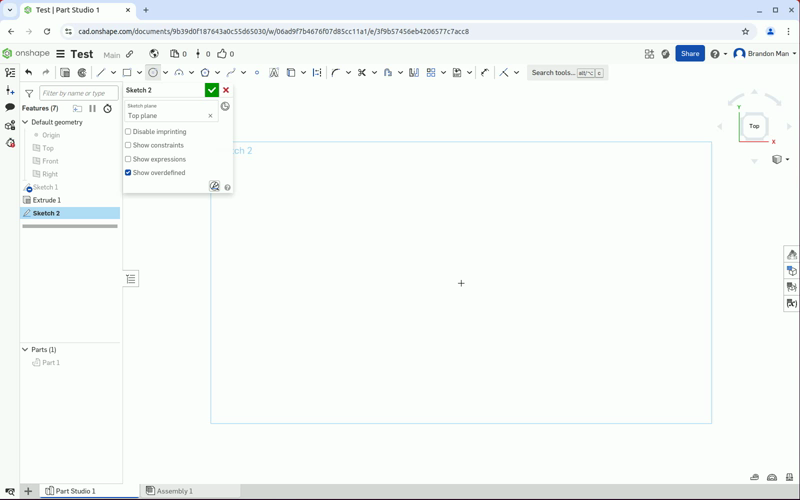
key_up(shift)
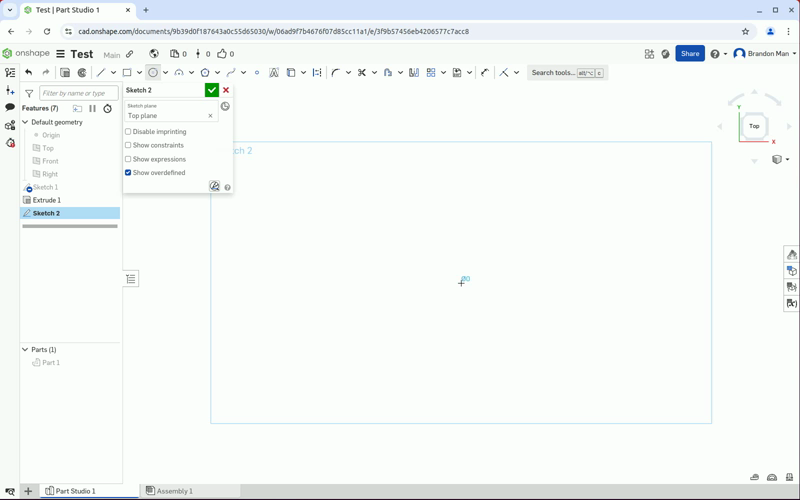
mouse_move(570, 282)
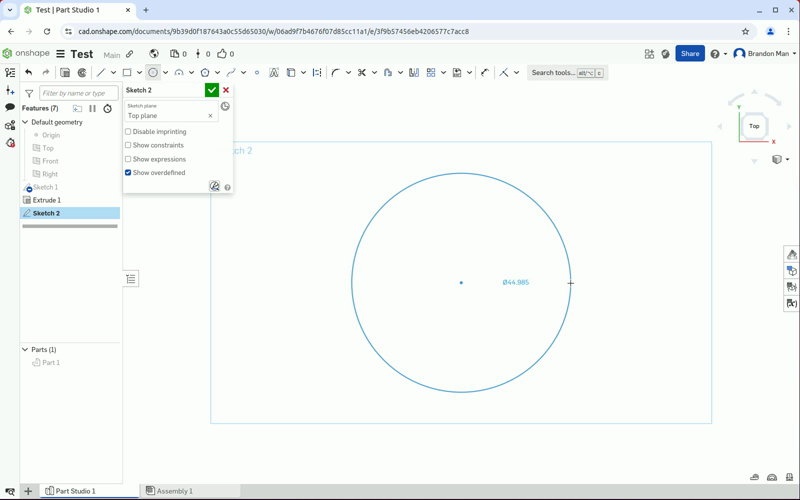
click(570, 282)
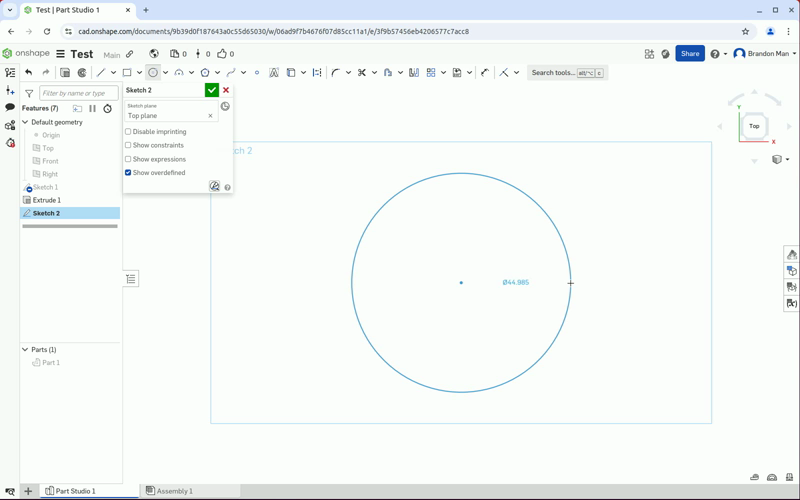
key(esc)
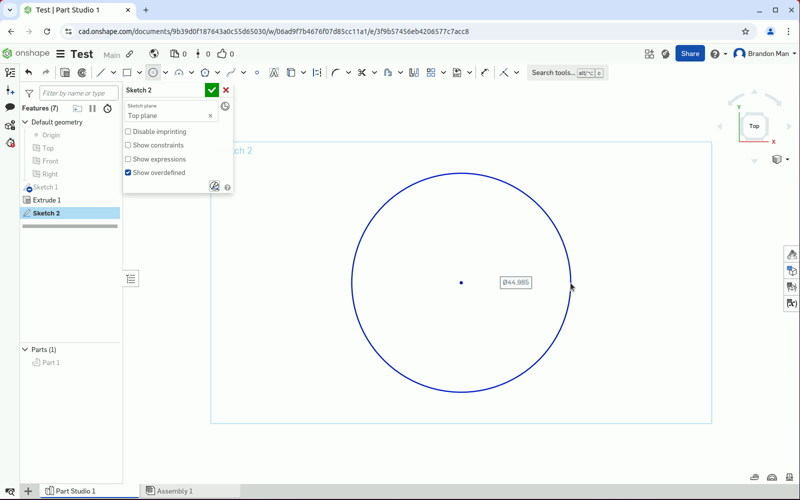
mouse_move(503, 231)
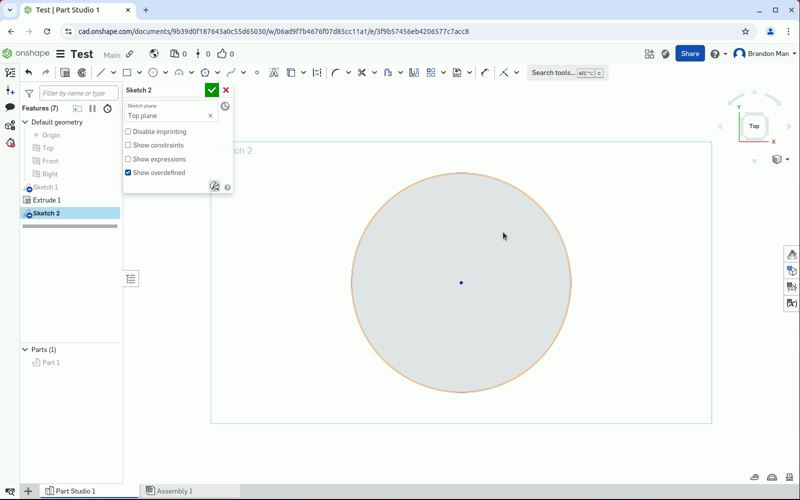
click(503, 231)
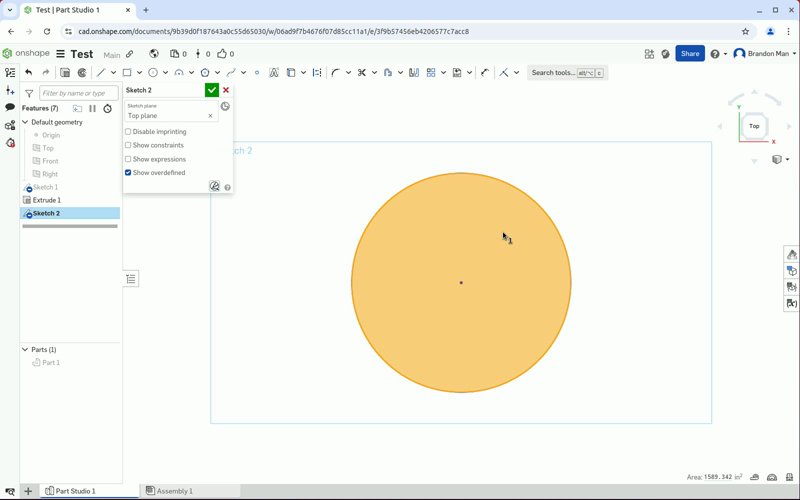
mouse_move(73, 352)
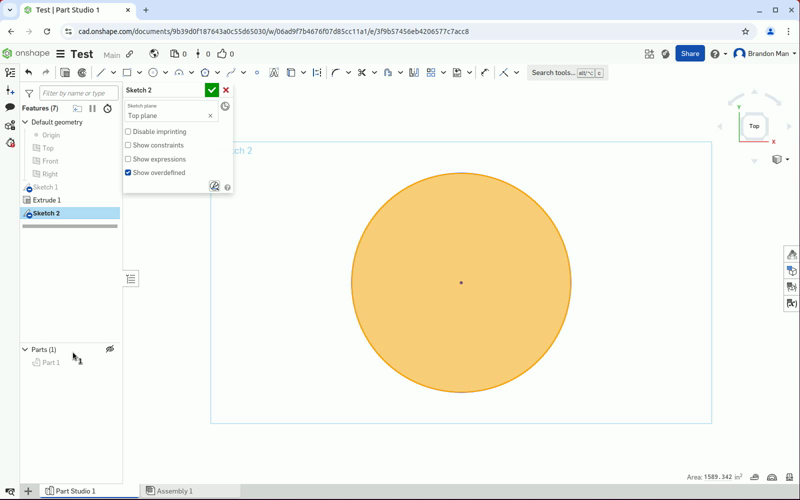
key(shift+y)
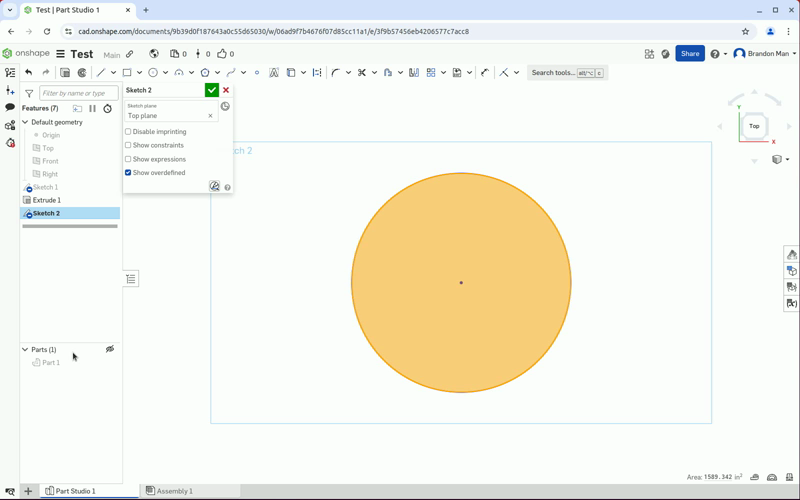
key(shift+e)
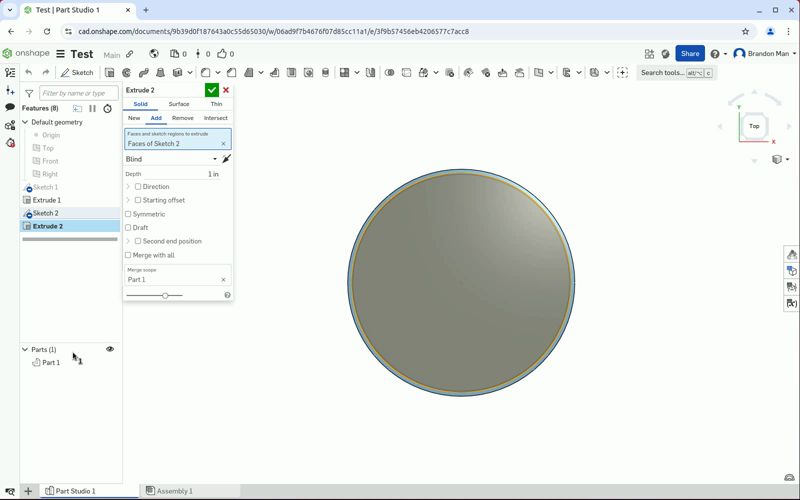
mouse_move(143, 106)
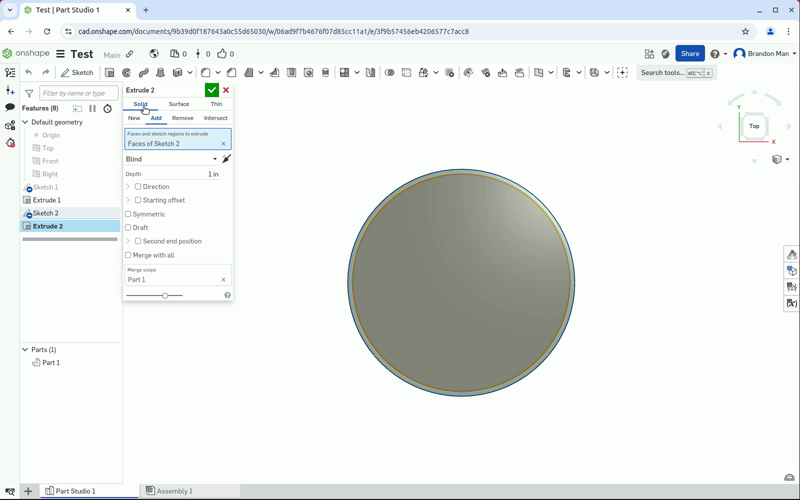
click(143, 106)
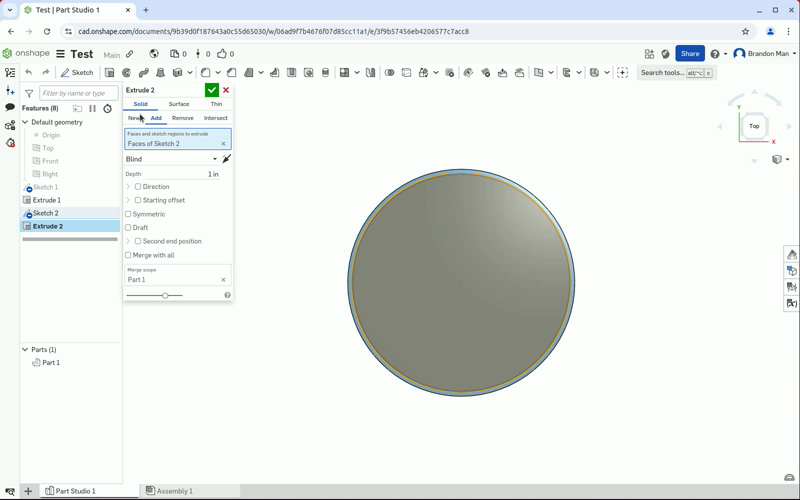
mouse_move(137, 120)
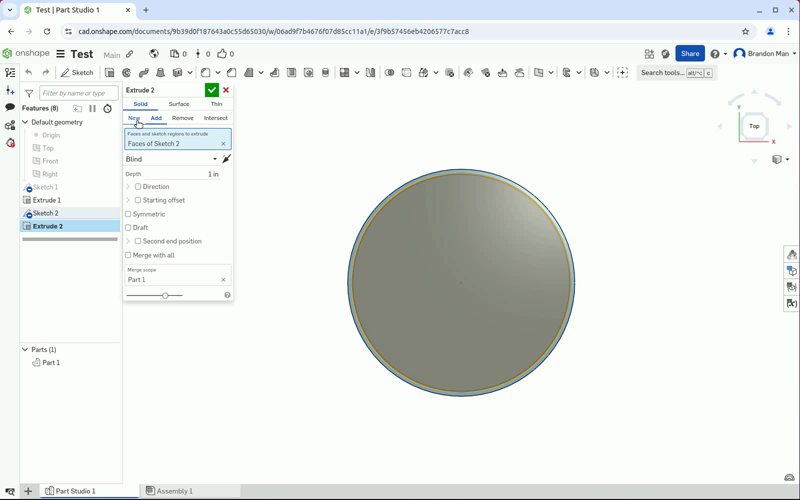
click(137, 120)
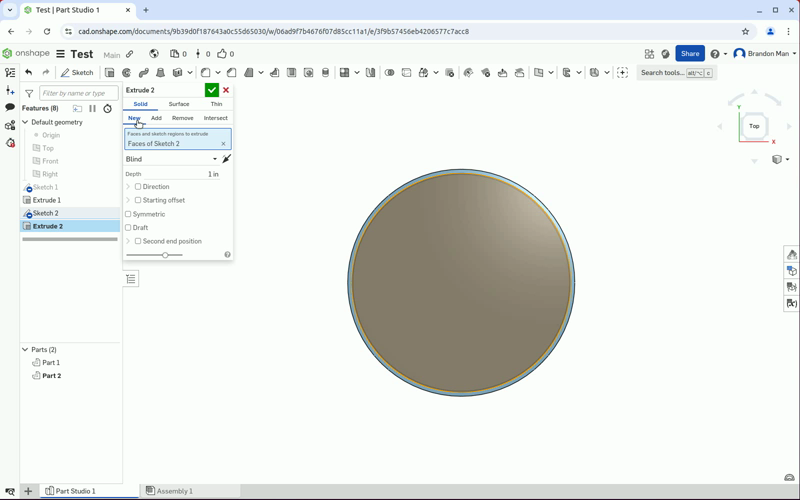
key(tab, 4)
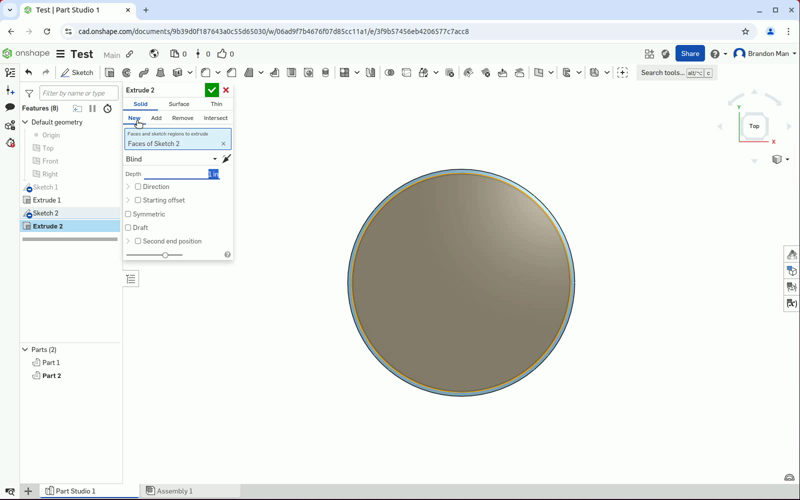
text(-1.444)
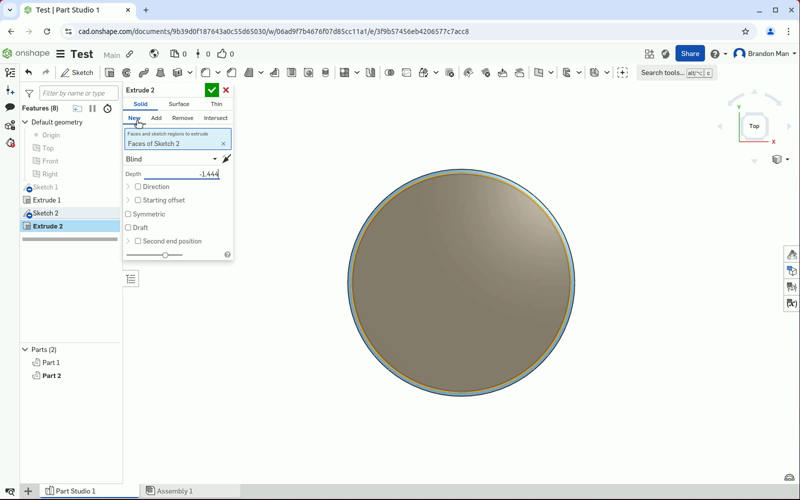
key(enter)
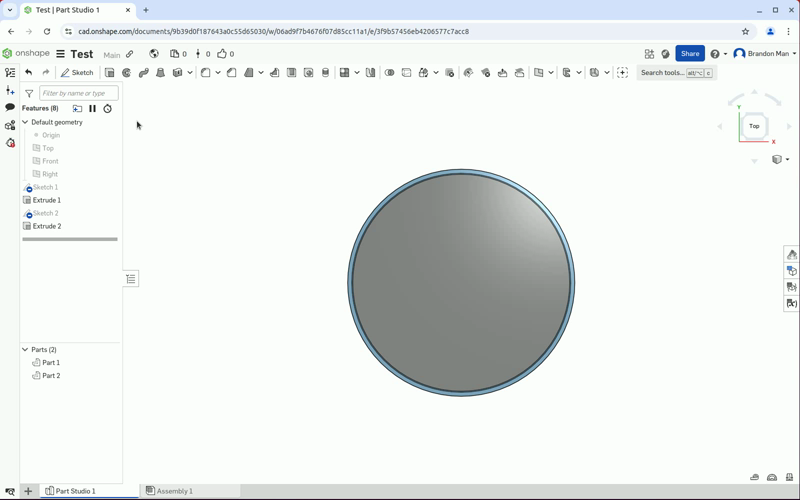
key(shift+h)
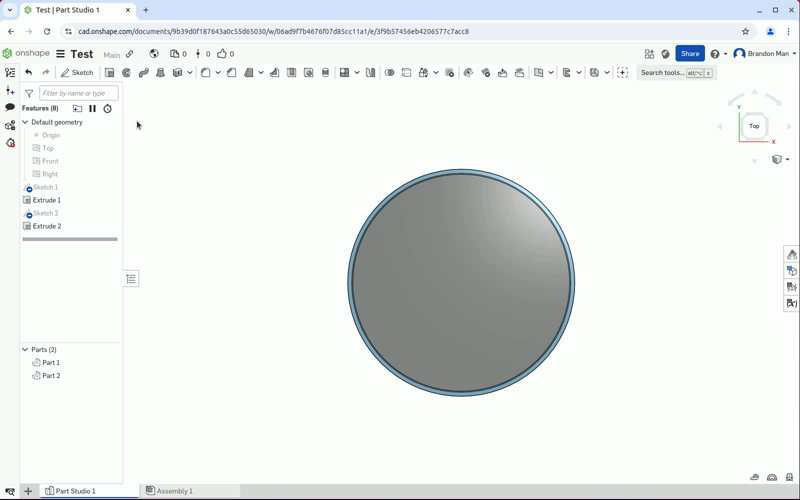
key(shift+h)
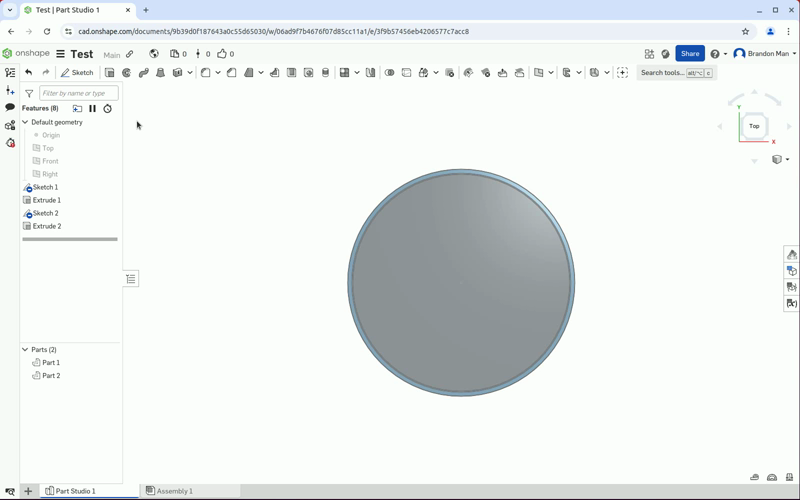
key(shift+7)
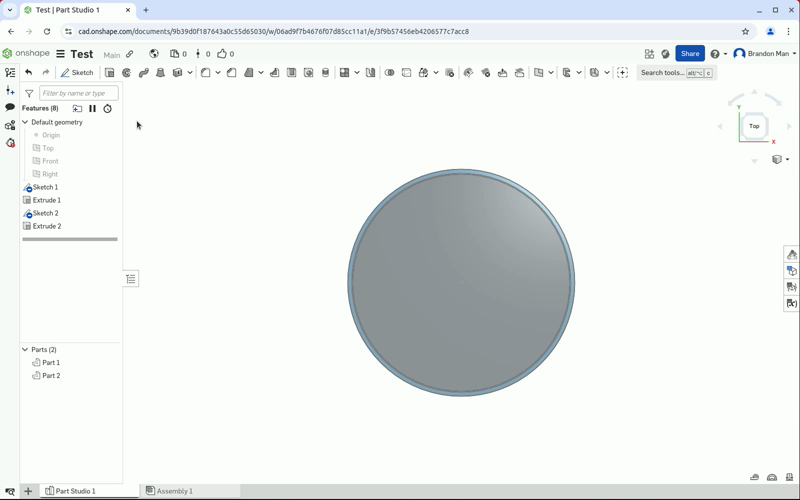
key(up, 3)
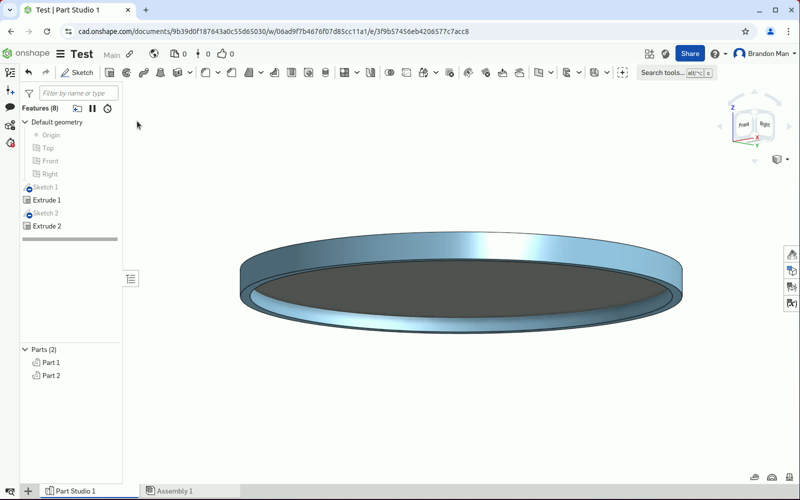
key(left, 3)
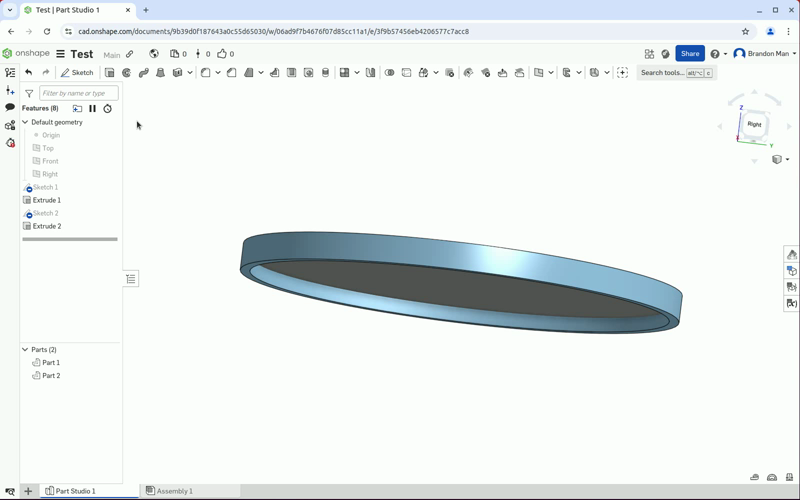
key(right, 3)
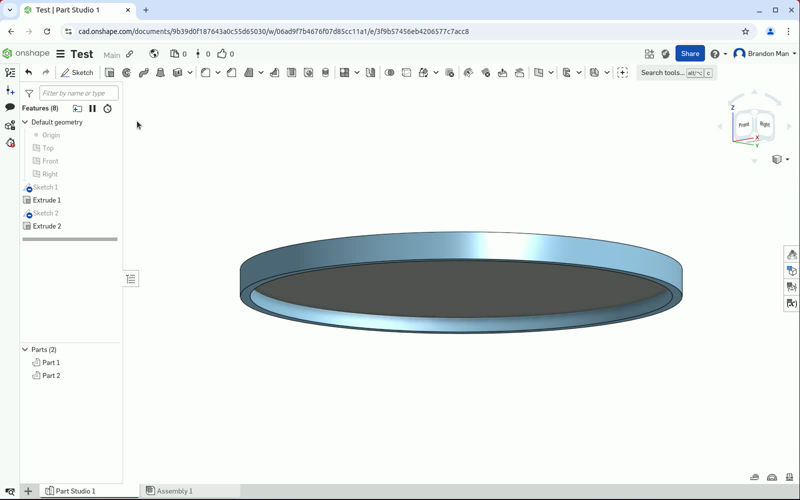
key(down, 3)
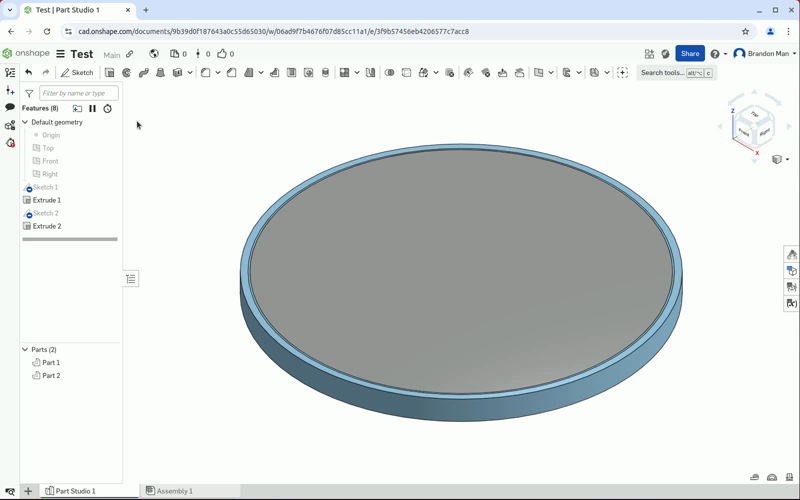
mouse_move(73, 189)
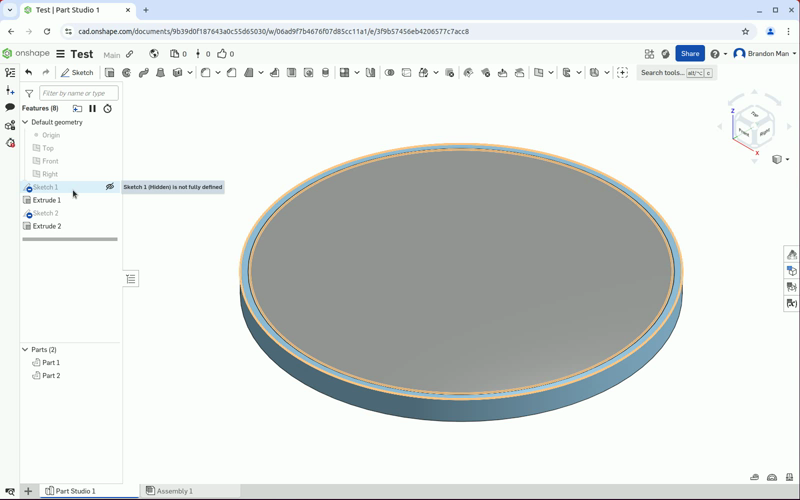
click(73, 189)